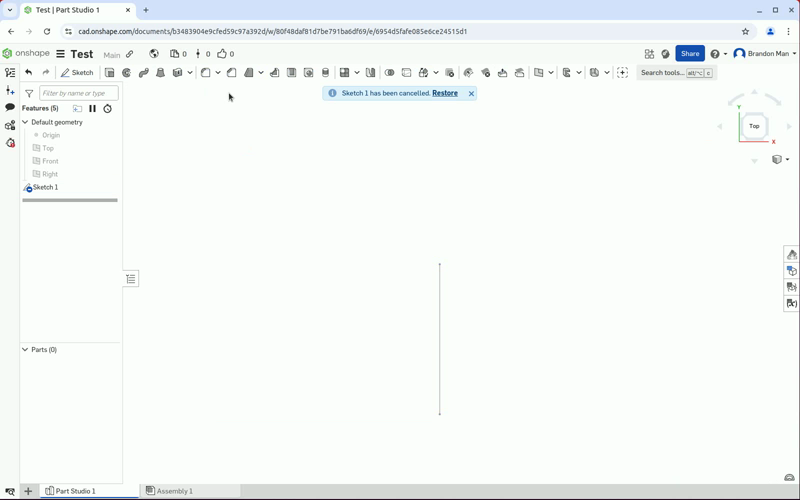
key(shift+h)
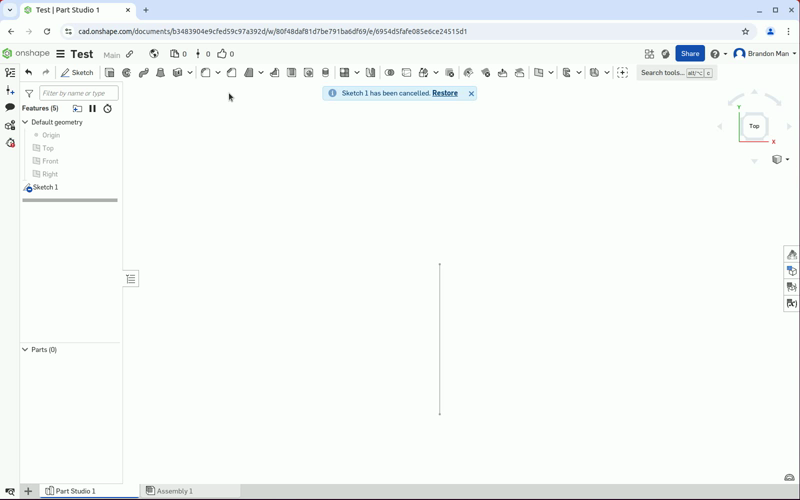
key(shift+s)
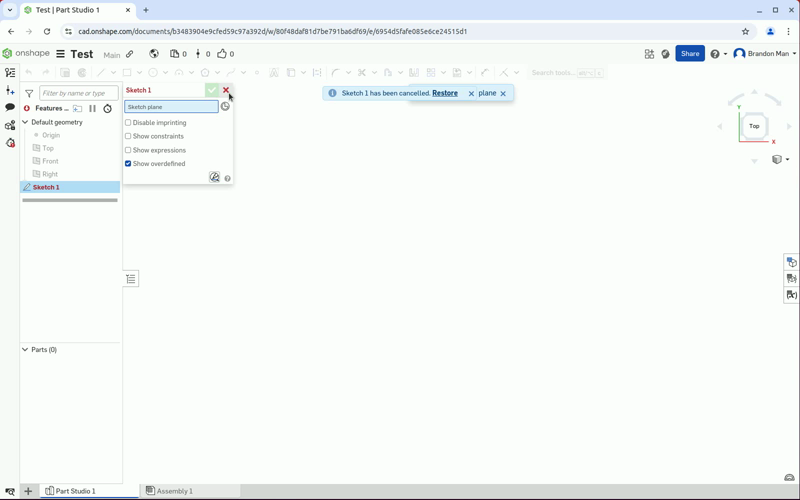
mouse_move(73, 150)
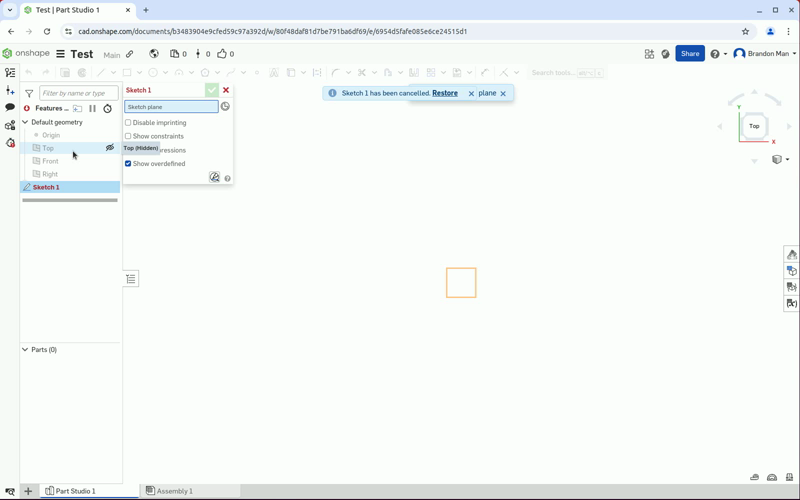
click(73, 150)
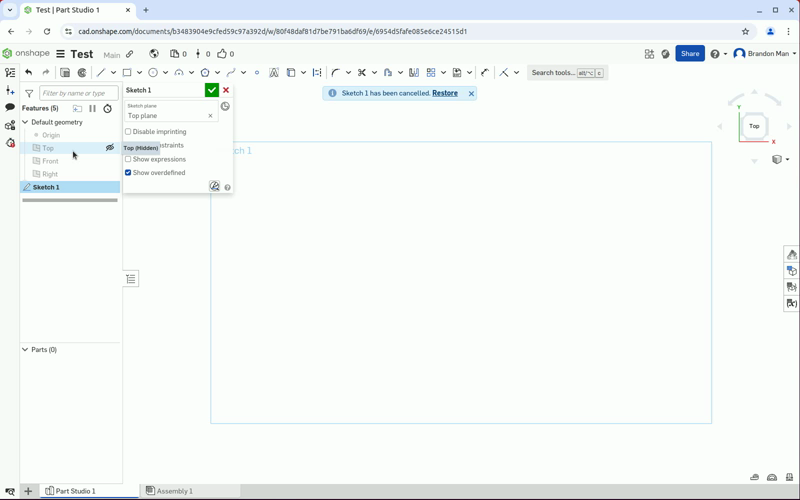
mouse_move(73, 352)
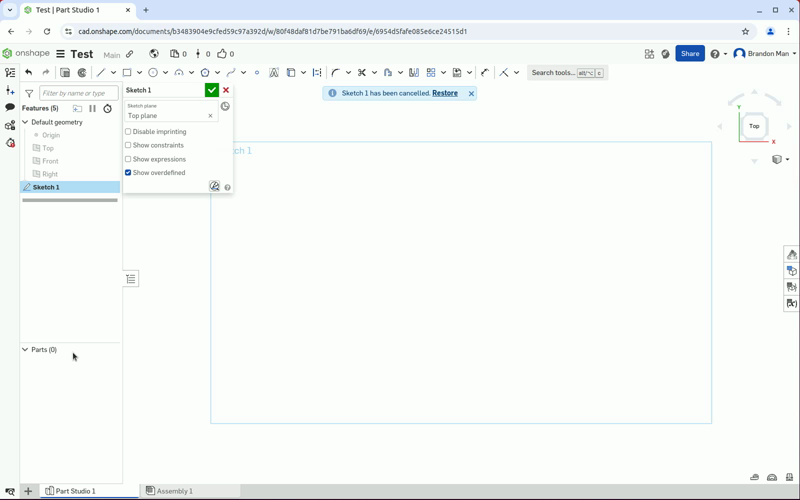
key(y)
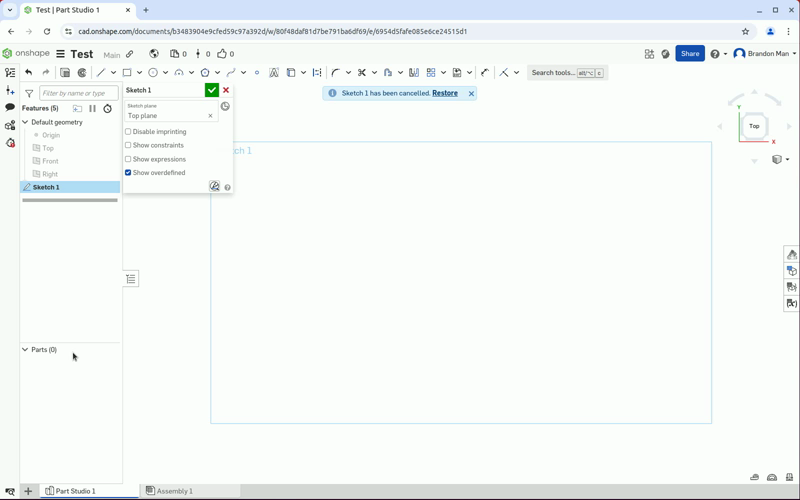
key(c)
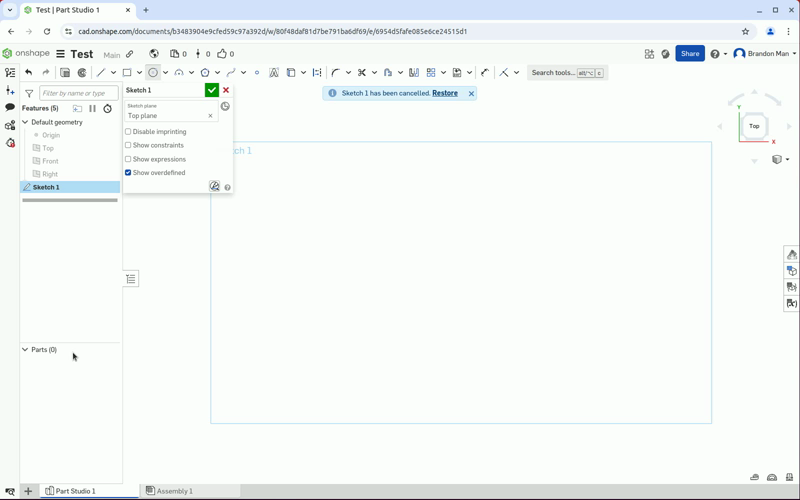
key_down(shift)
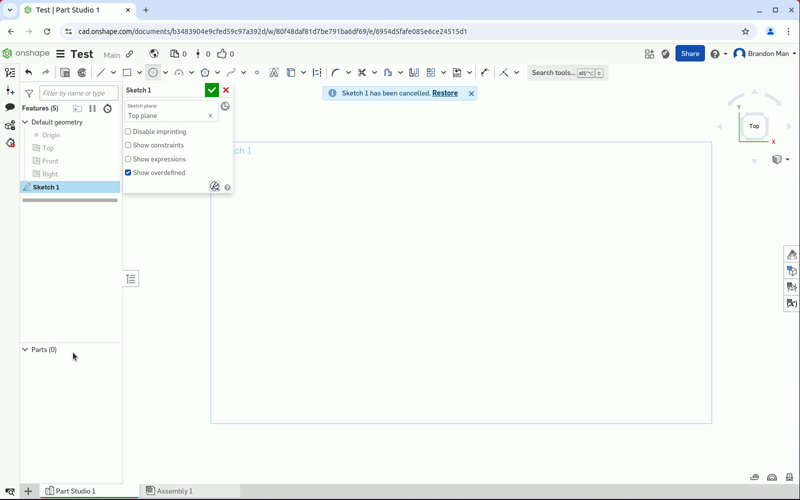
mouse_move(460, 282)
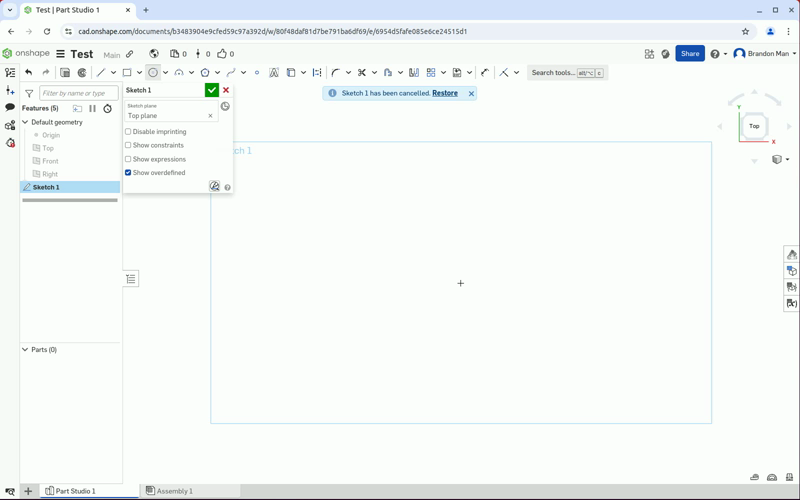
click(460, 282)
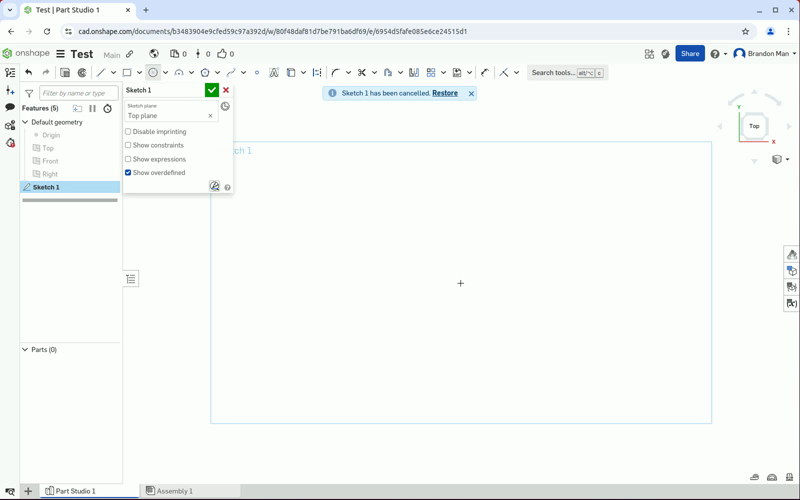
key_up(shift)
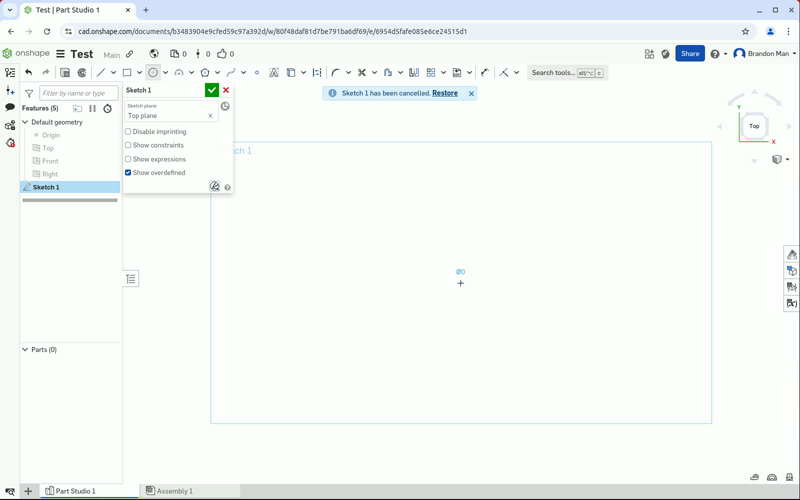
mouse_move(533, 282)
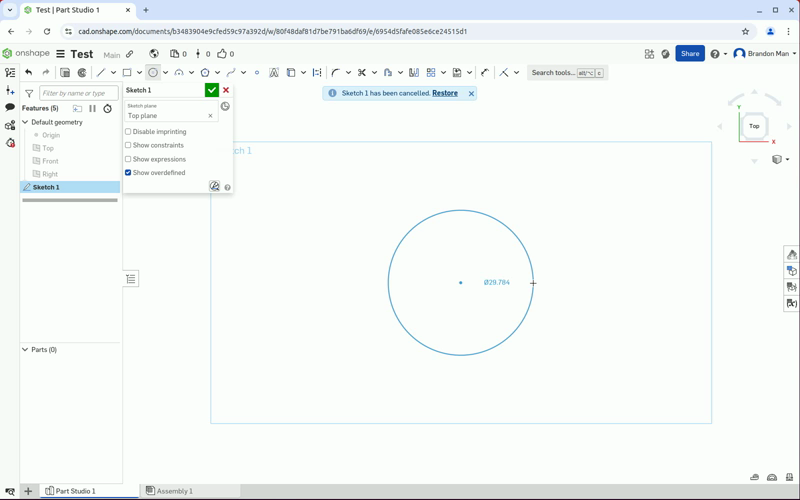
click(533, 282)
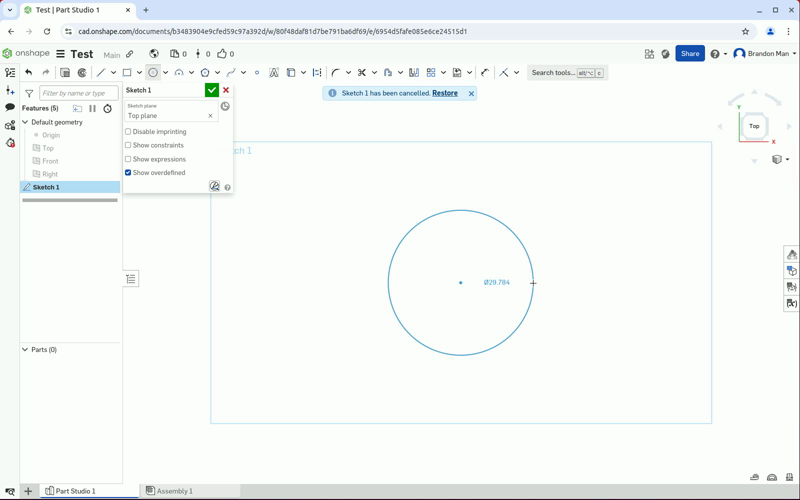
key(esc)
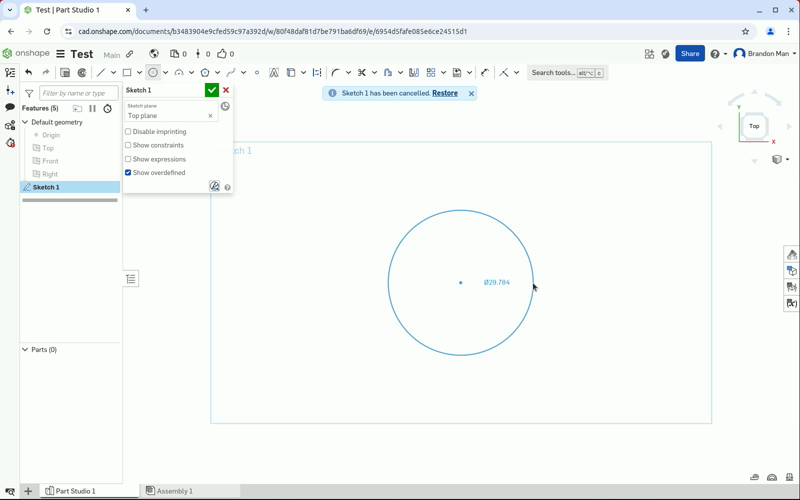
mouse_move(427, 259)
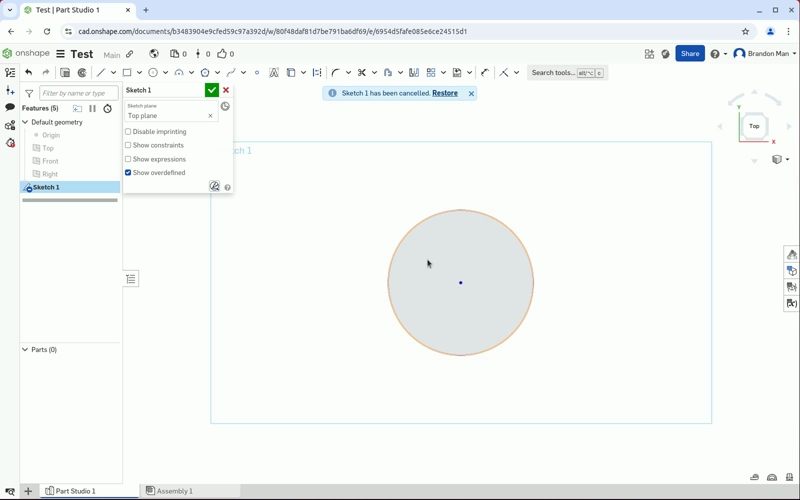
click(427, 259)
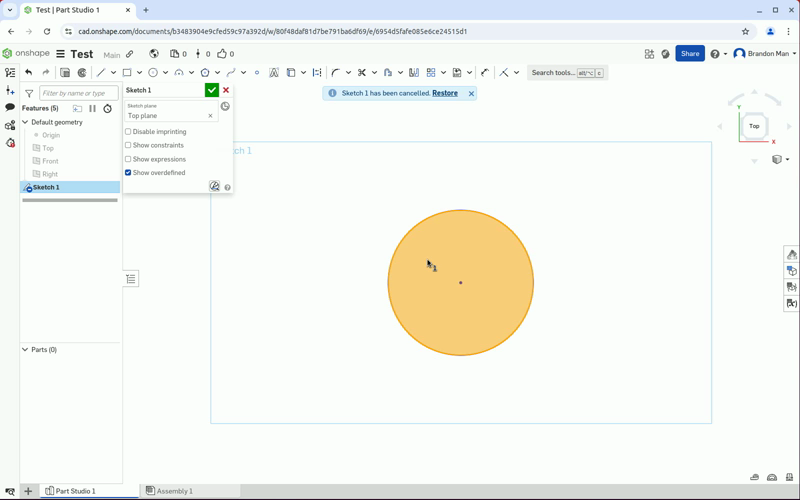
mouse_move(73, 352)
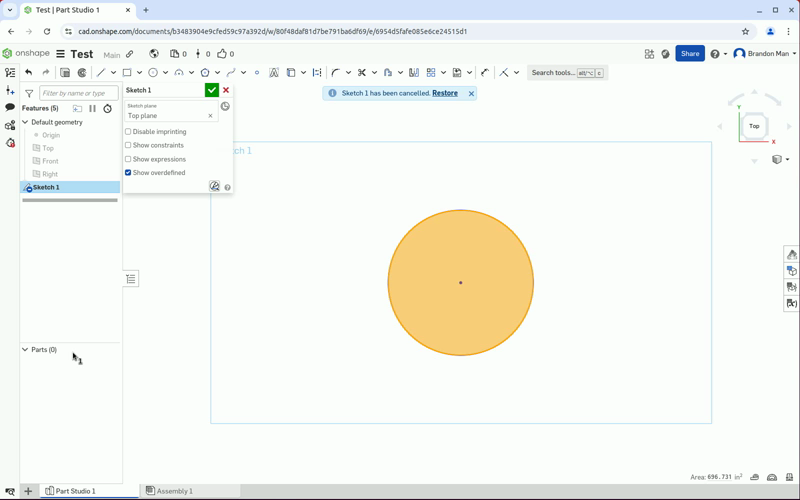
key(shift+y)
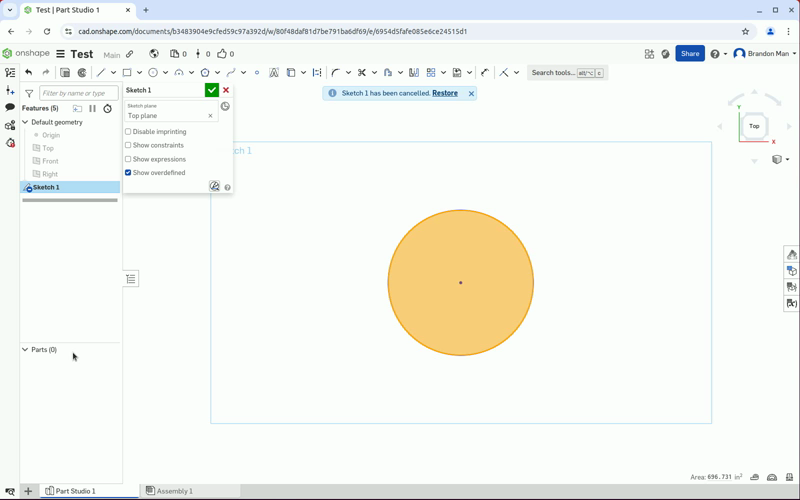
key(shift+e)
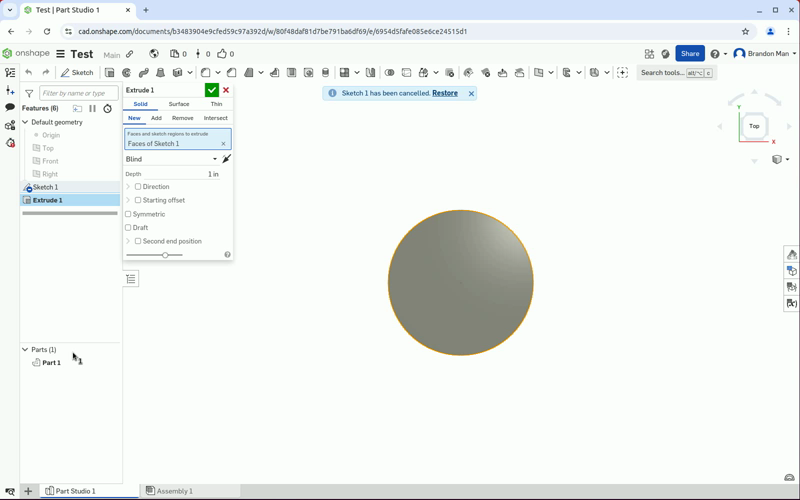
mouse_move(143, 106)
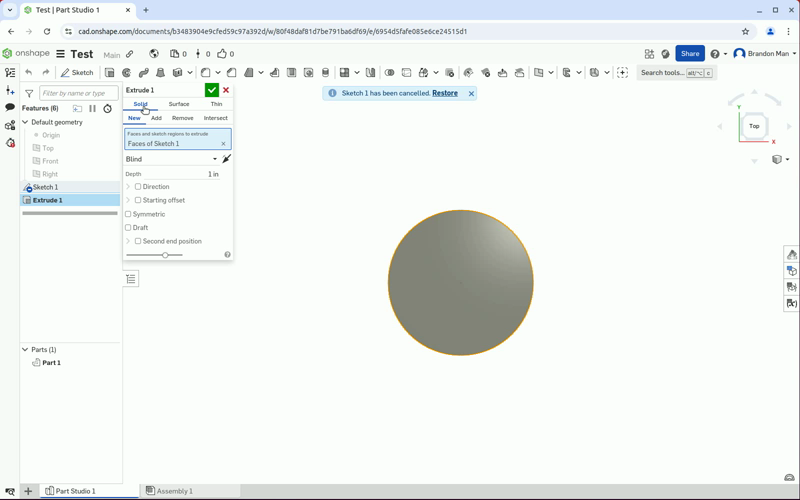
click(143, 106)
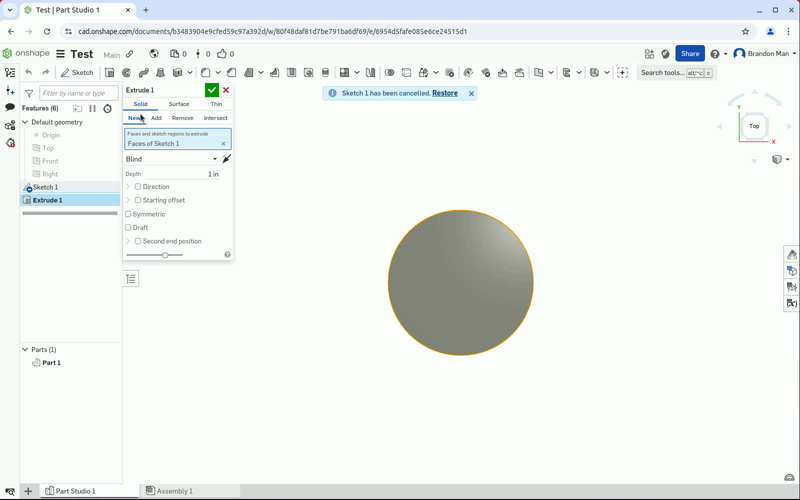
mouse_move(137, 120)
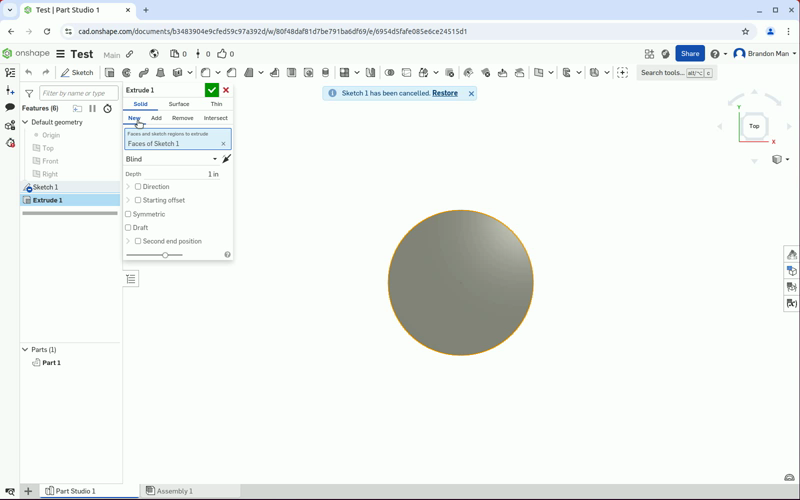
click(137, 120)
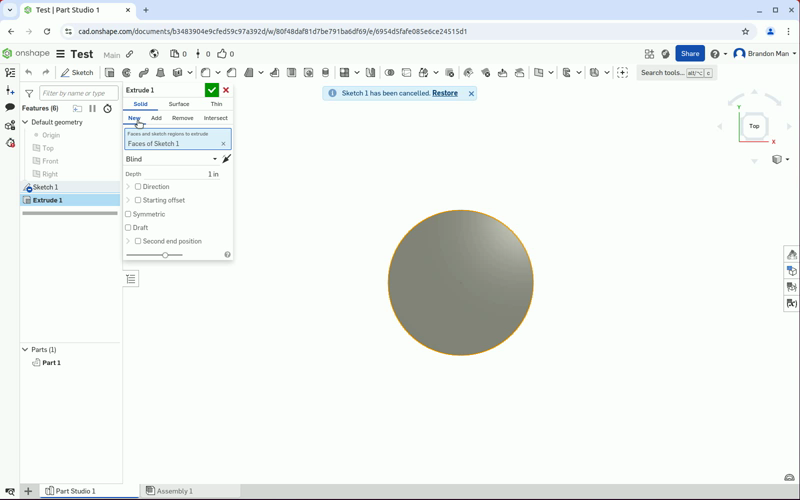
key(tab, 4)
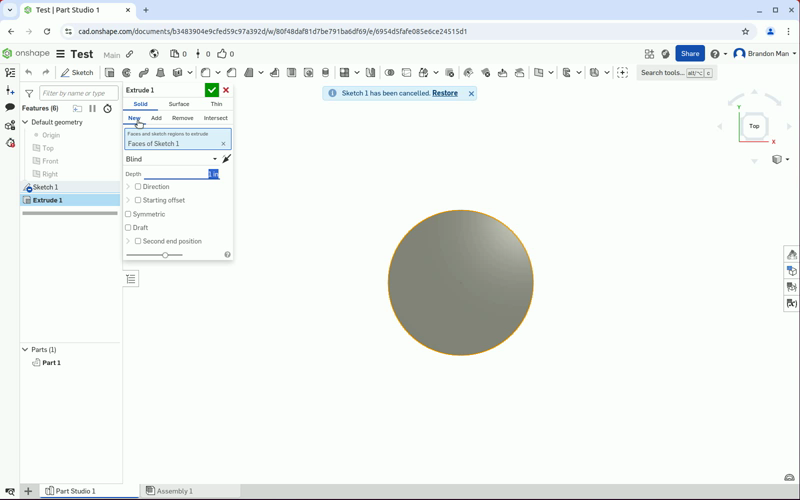
text(8.184)
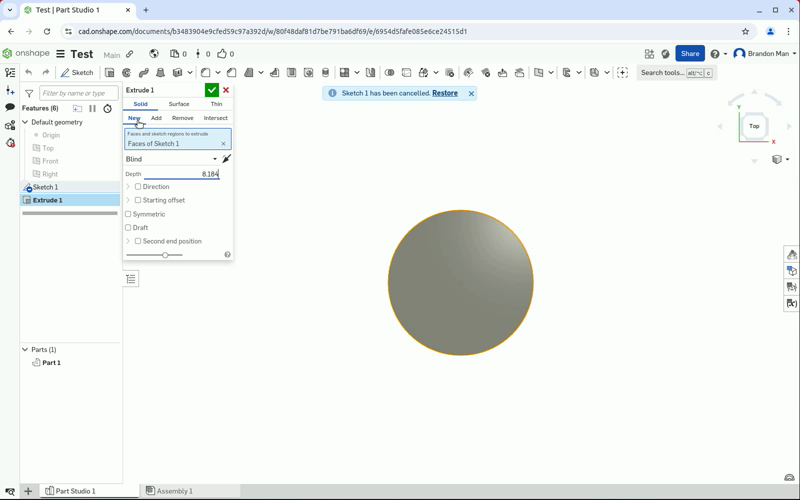
key(enter)
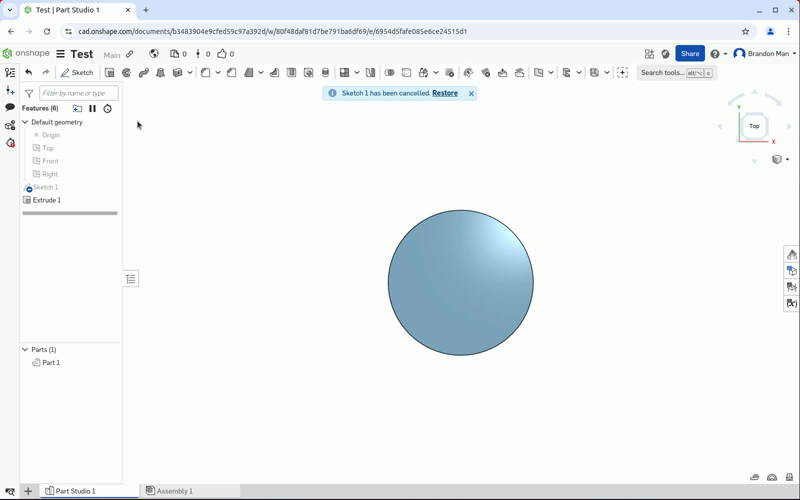
key(shift+h)
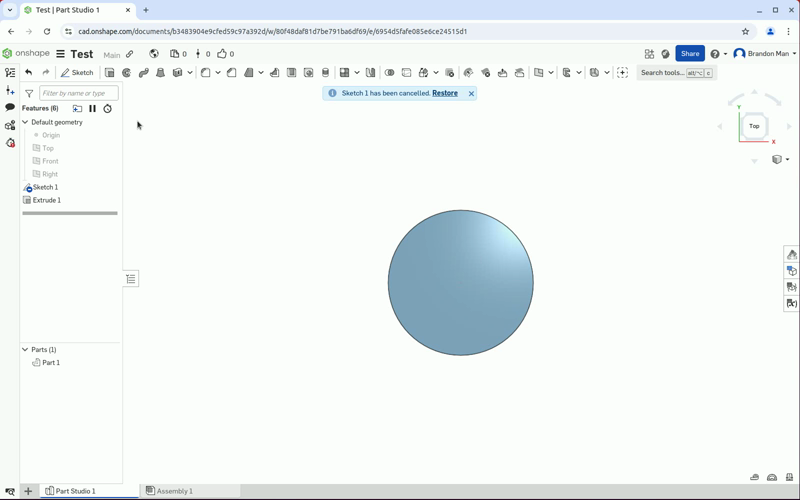
key(shift+h)
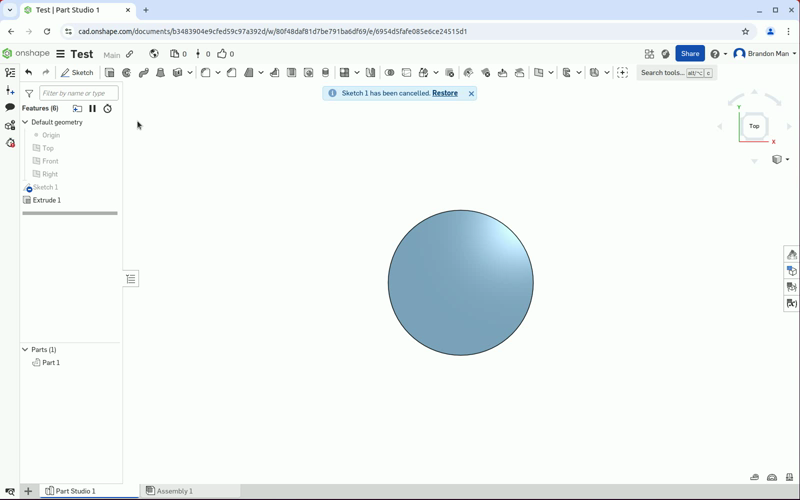
mouse_move(73, 189)
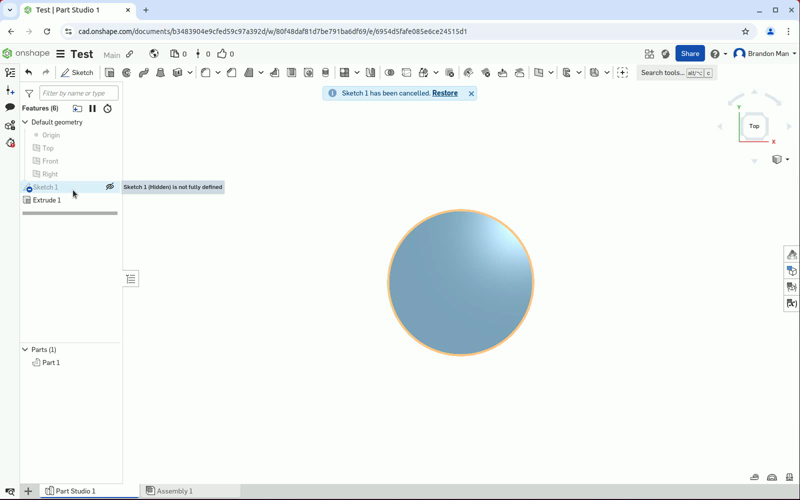
click(73, 189)
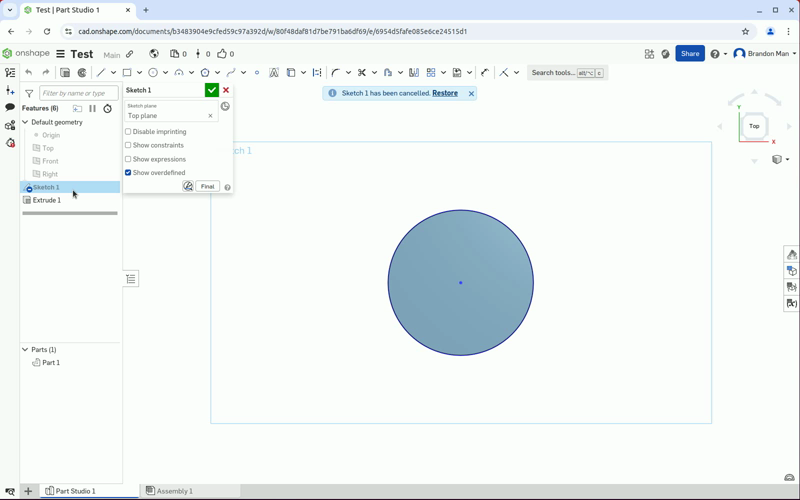
mouse_move(229, 92)
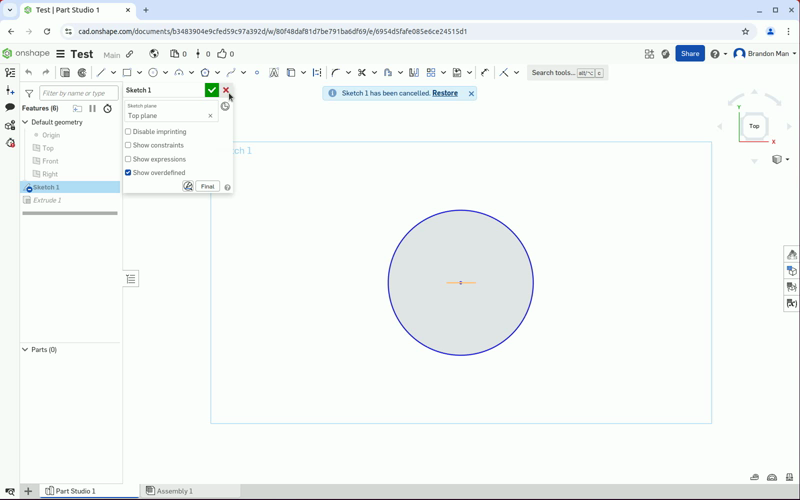
click(229, 92)
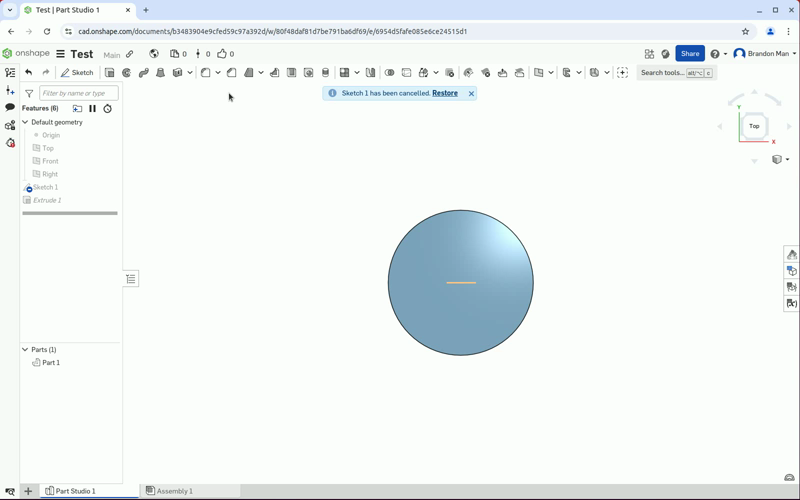
mouse_move(541, 75)
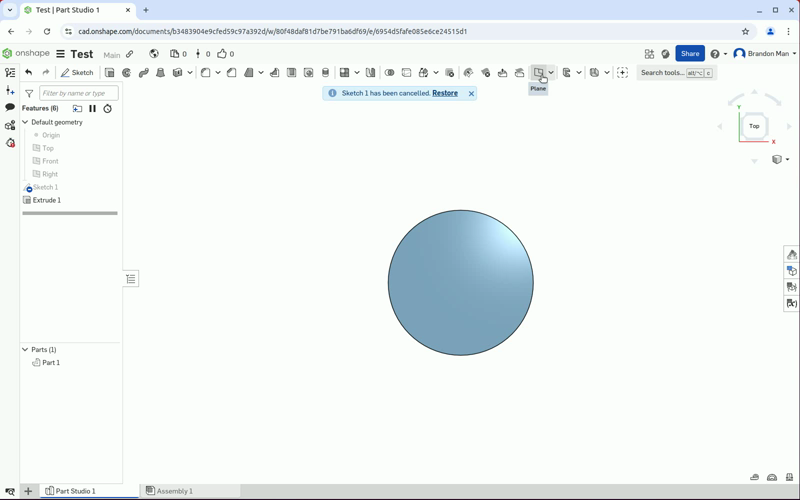
click(541, 75)
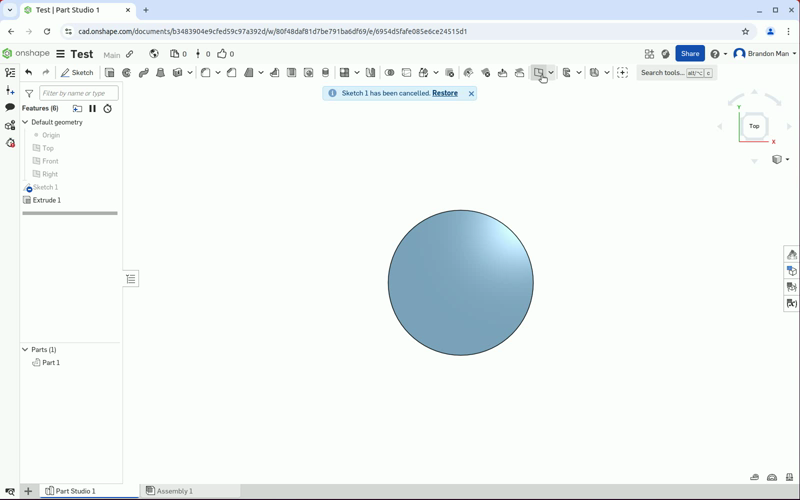
mouse_move(73, 150)
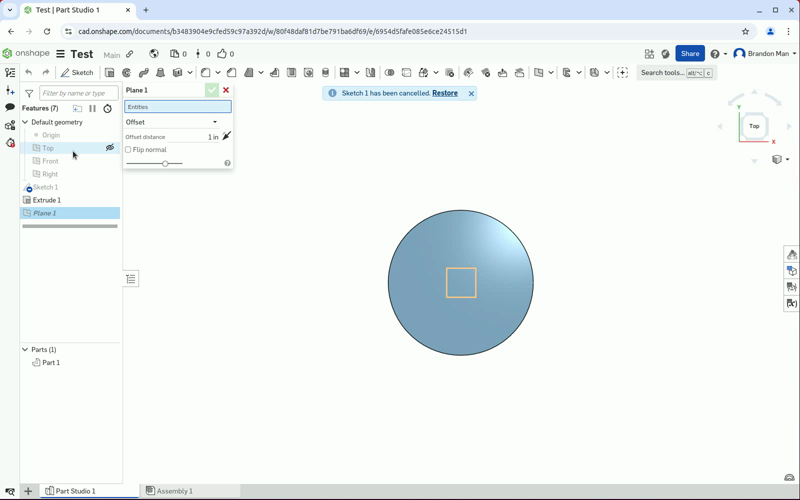
click(73, 150)
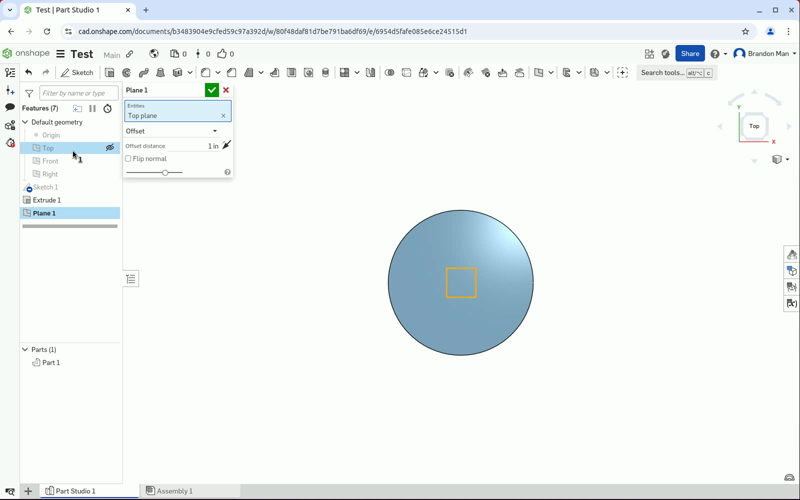
key(tab, 2)
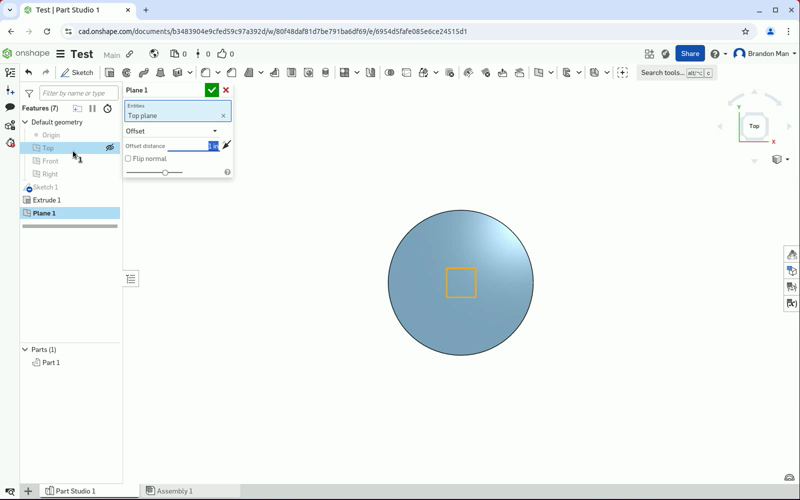
text(8.196)
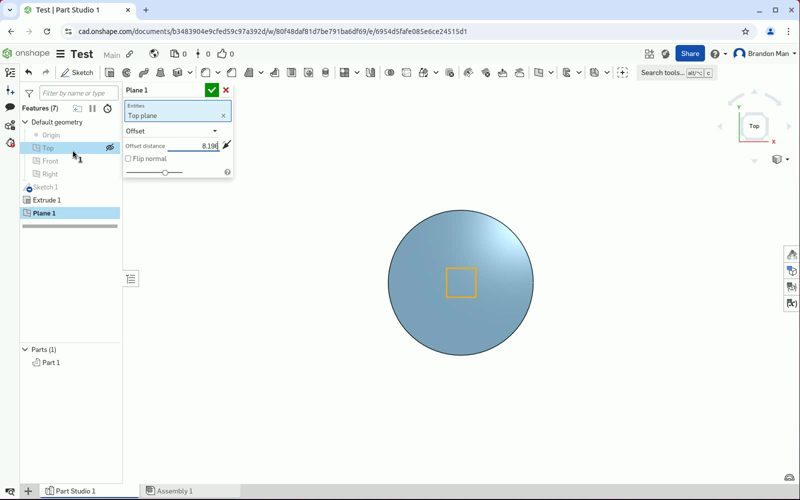
key(enter, 2)
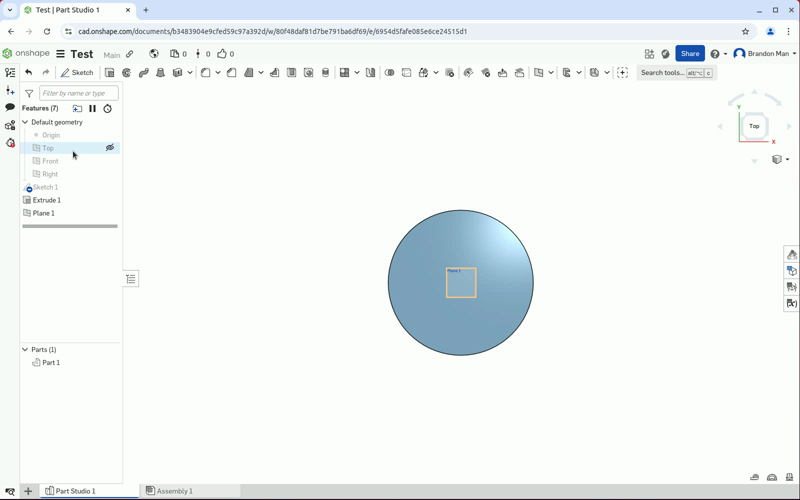
key(shift+s)
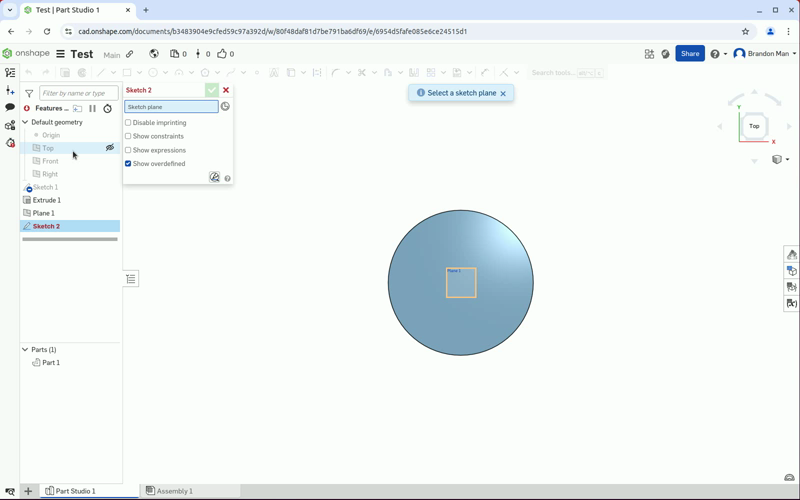
mouse_move(73, 215)
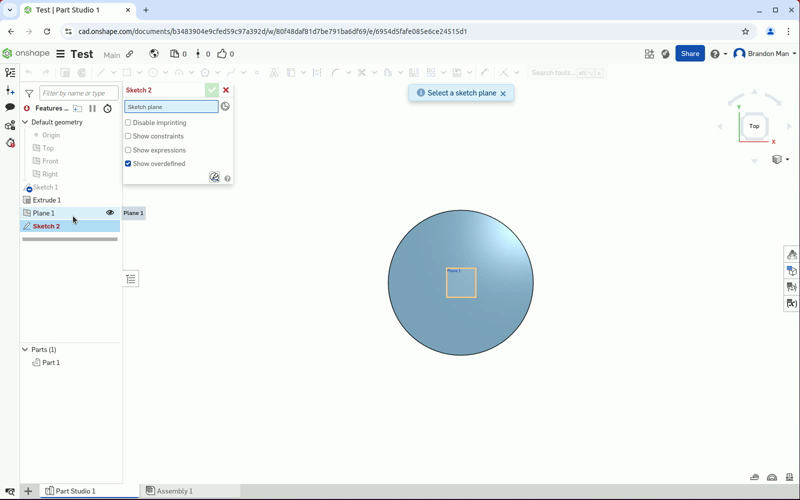
click(73, 215)
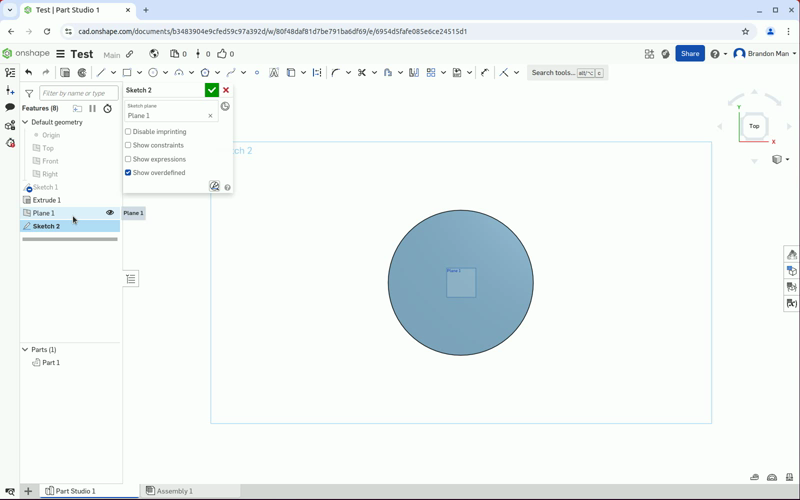
mouse_move(73, 352)
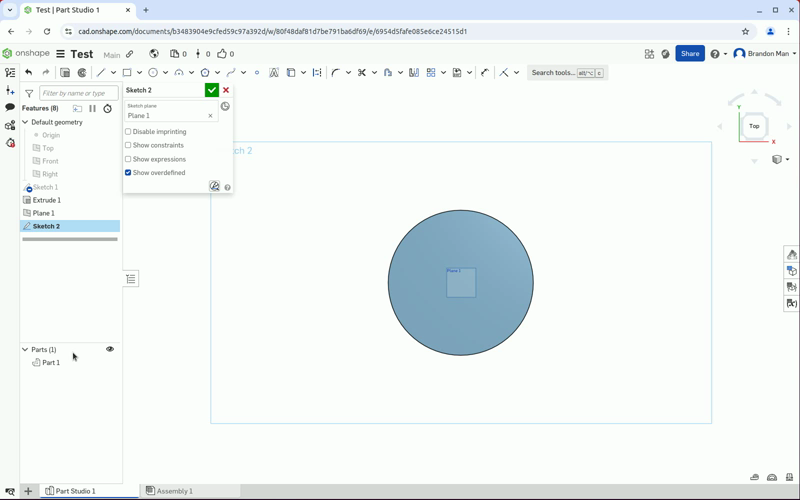
key(y)
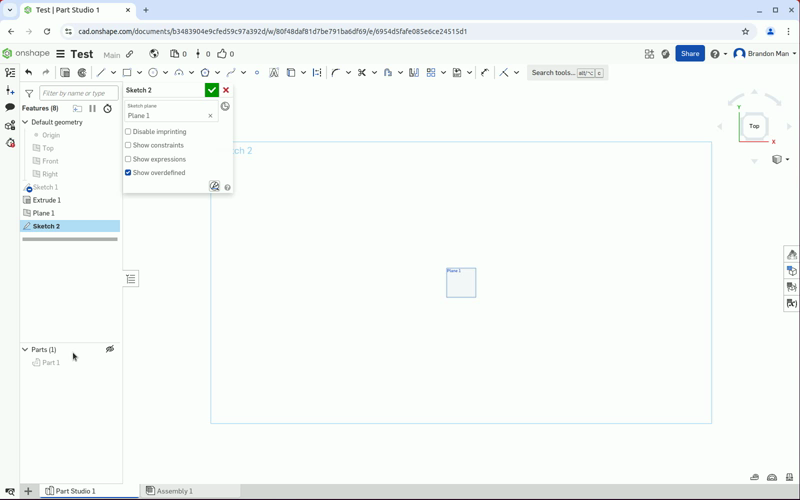
key(c)
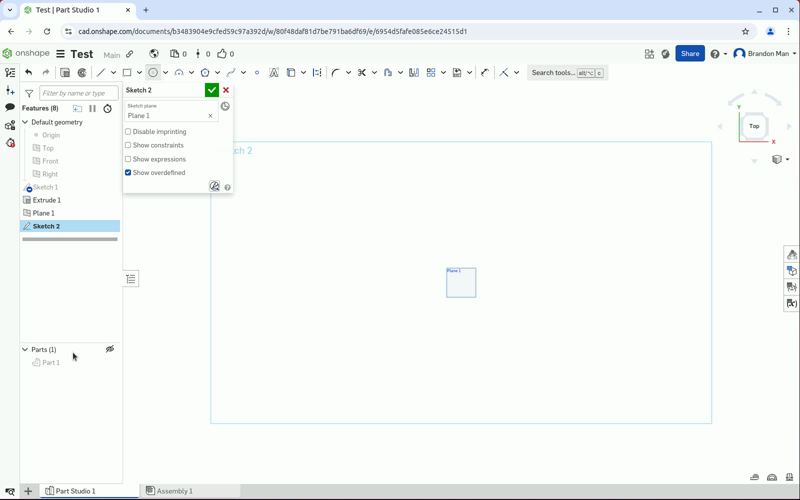
key_down(shift)
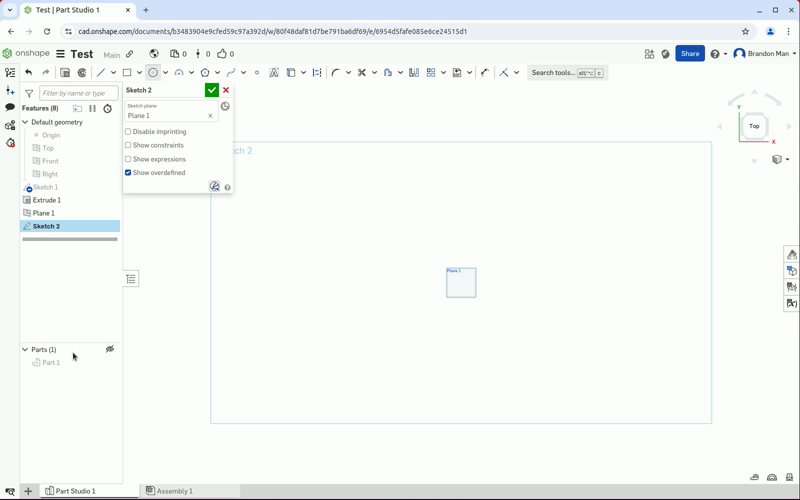
mouse_move(460, 282)
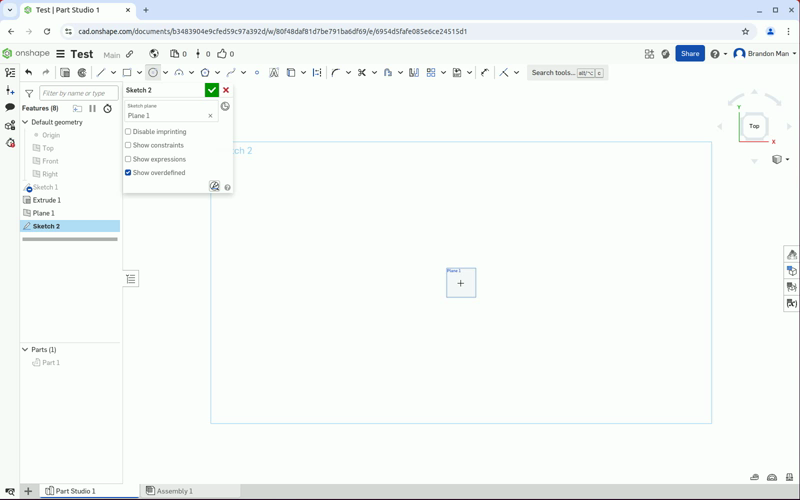
click(460, 282)
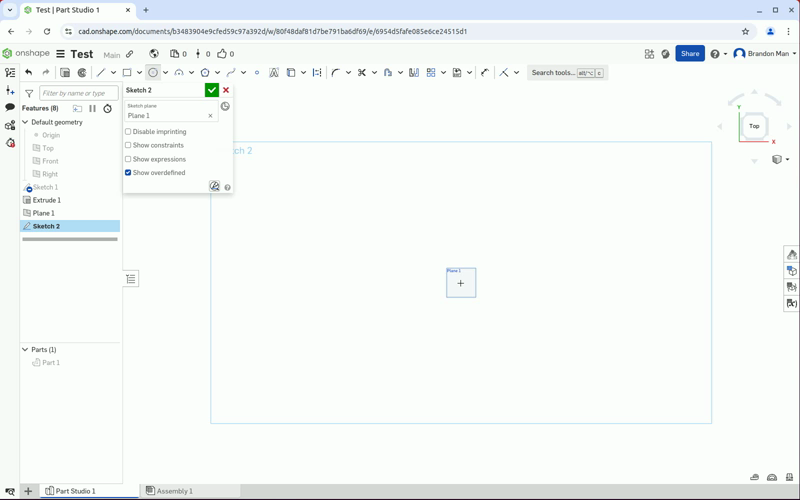
key_up(shift)
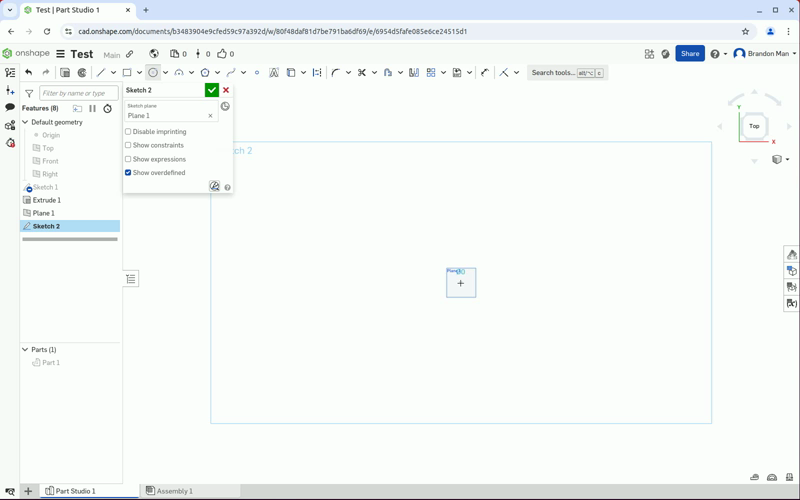
mouse_move(511, 282)
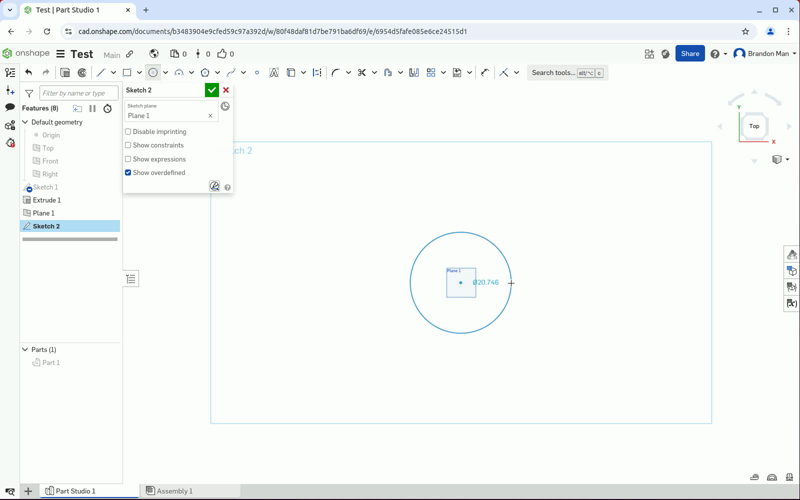
click(511, 282)
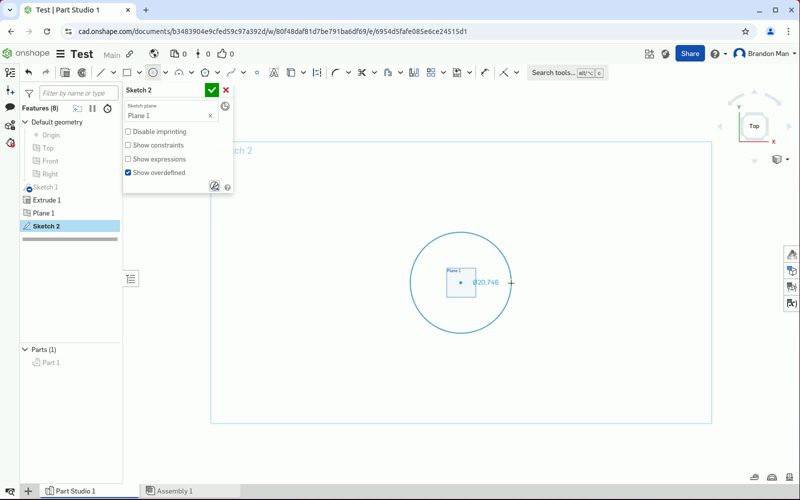
key(esc)
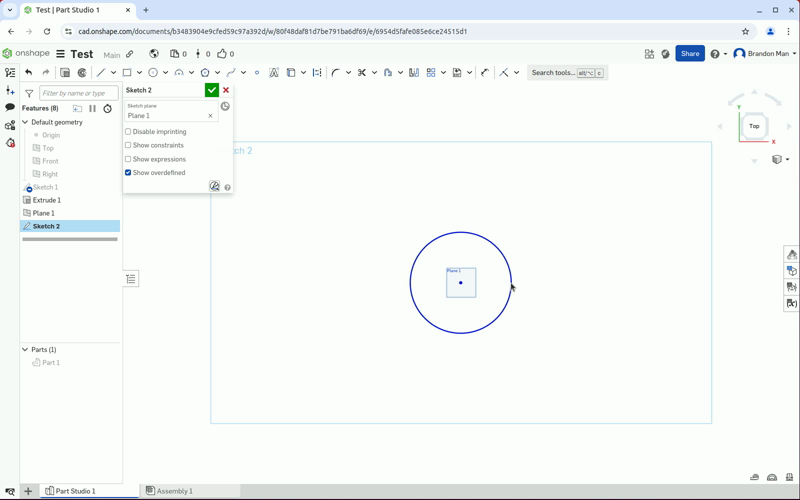
mouse_move(437, 306)
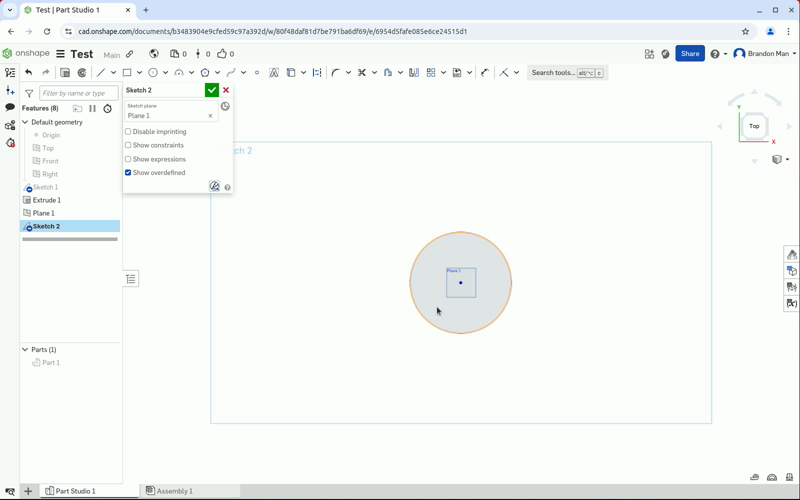
click(437, 306)
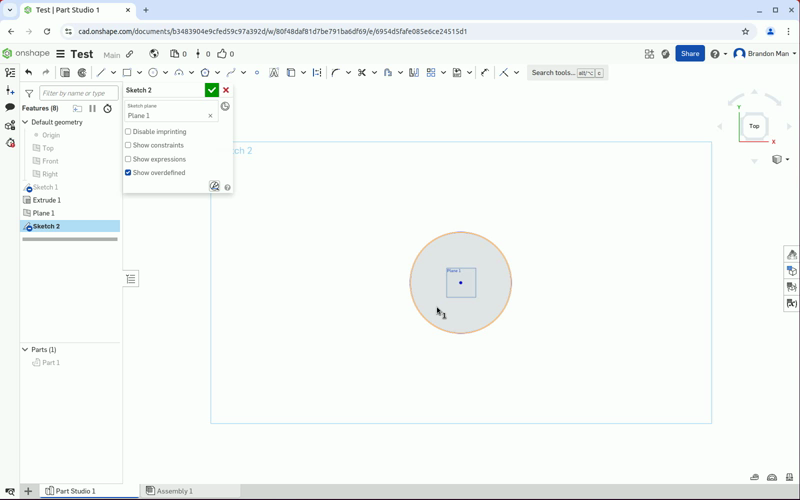
mouse_move(73, 352)
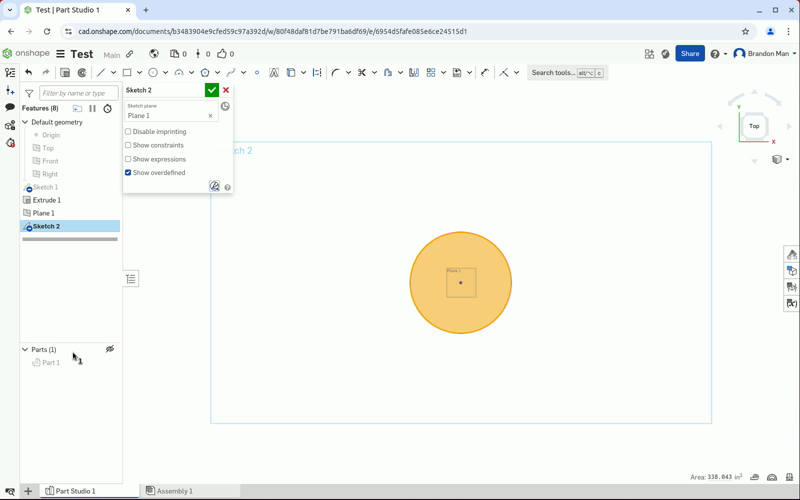
key(shift+y)
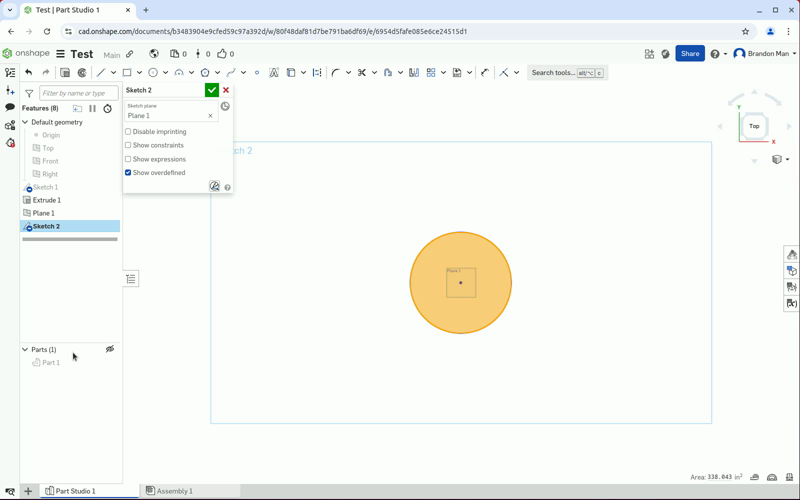
key(shift+e)
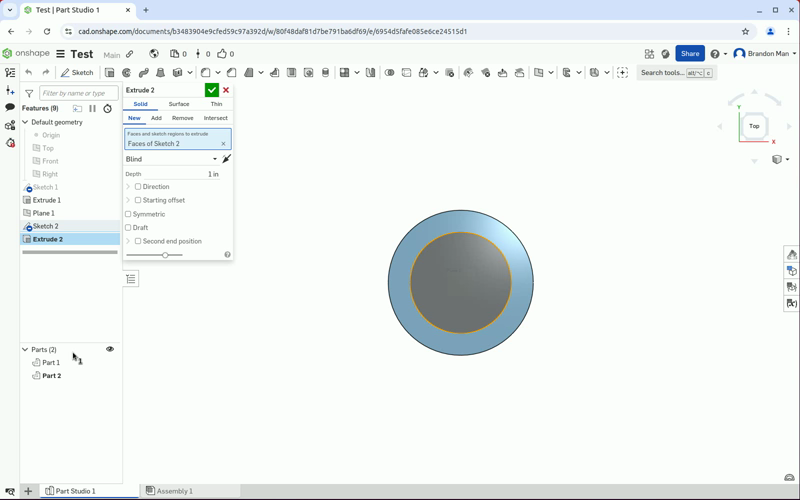
mouse_move(143, 106)
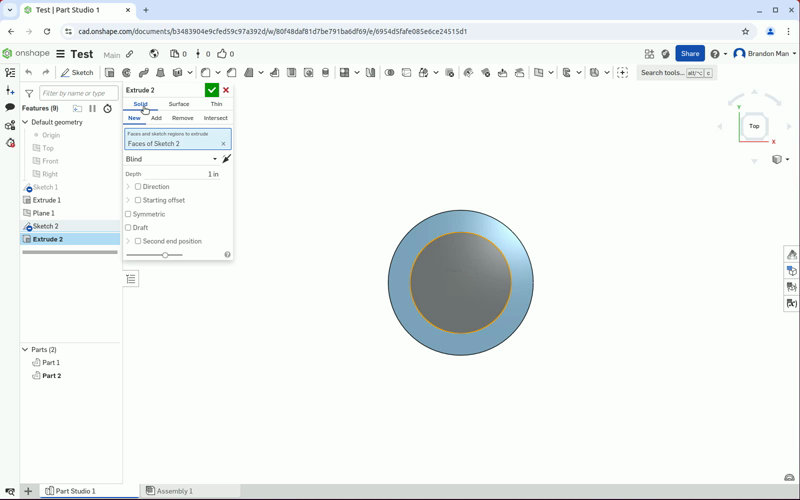
click(143, 106)
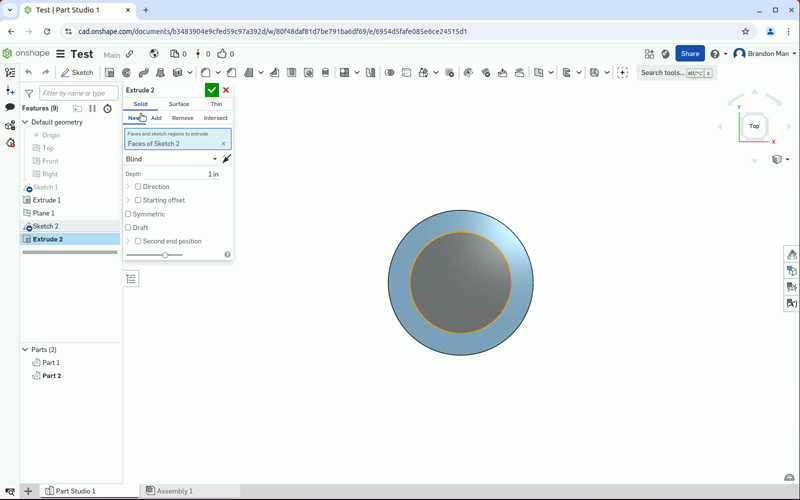
mouse_move(137, 120)
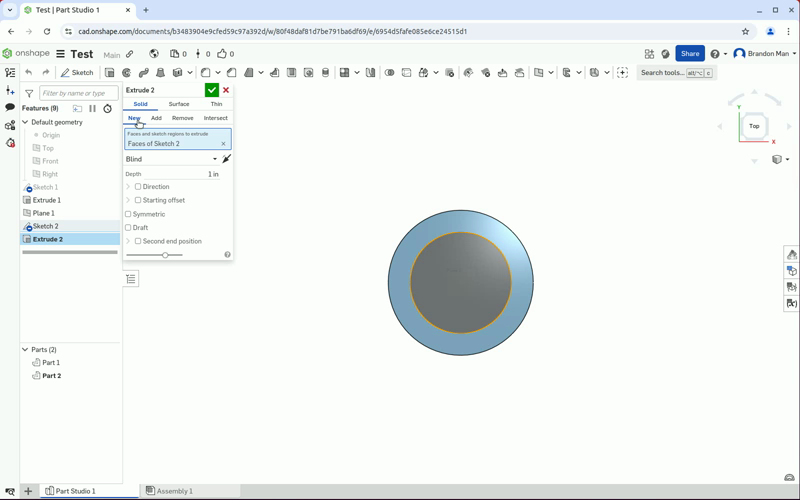
click(137, 120)
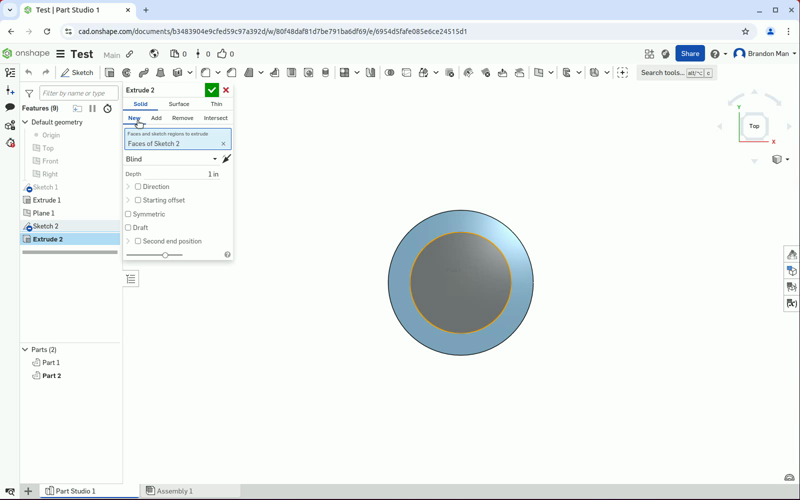
key(tab, 4)
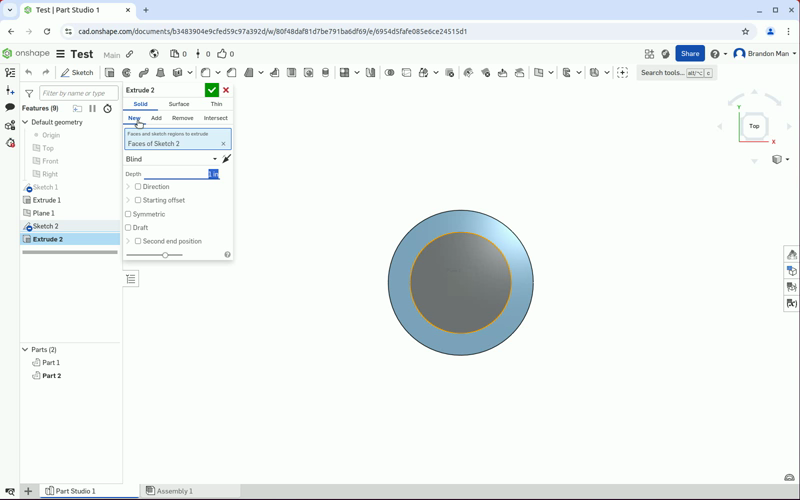
text(11.554)
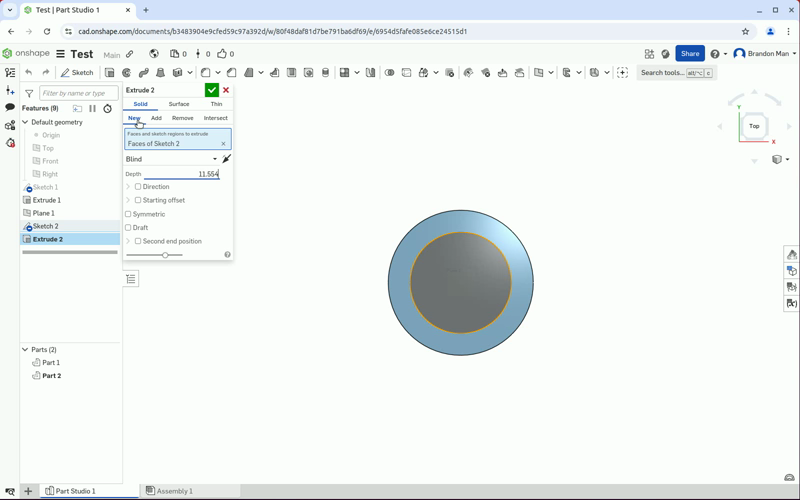
key(enter)
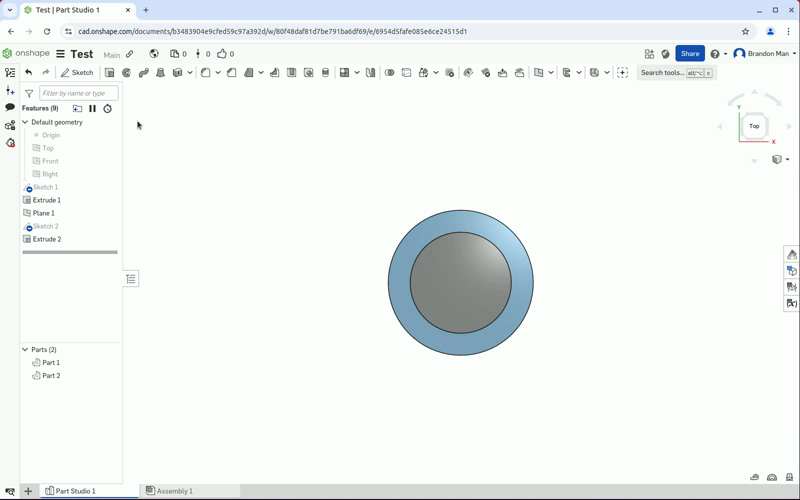
key(shift+h)
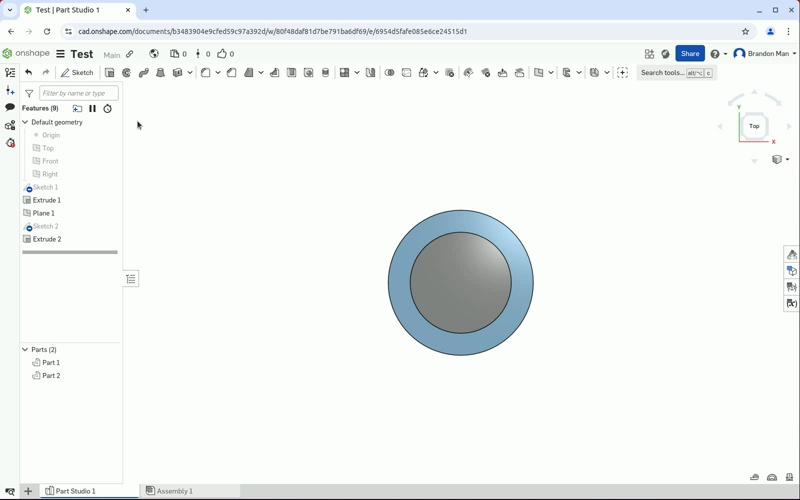
key(shift+h)
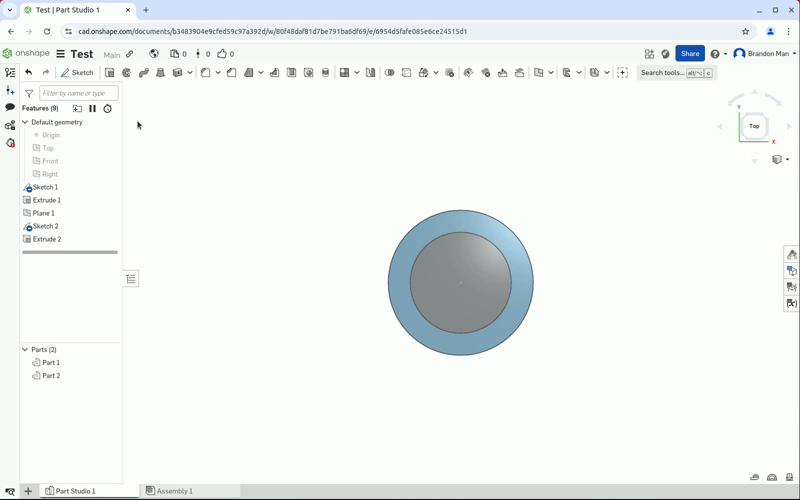
key(shift+7)
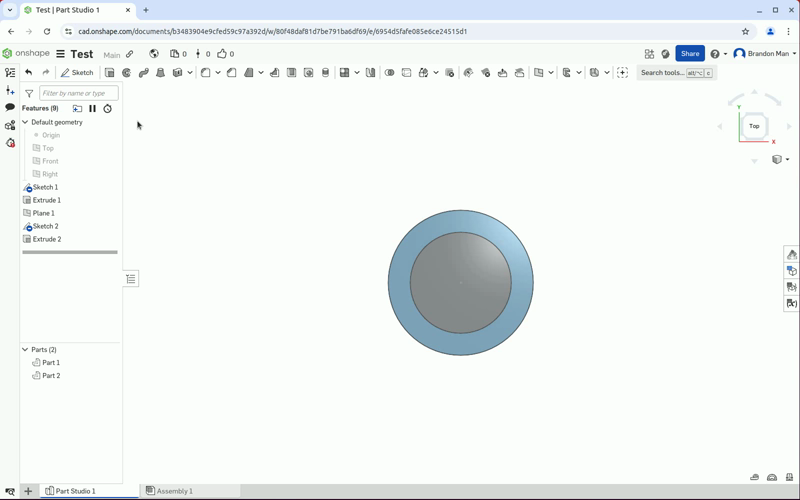
key(up, 3)
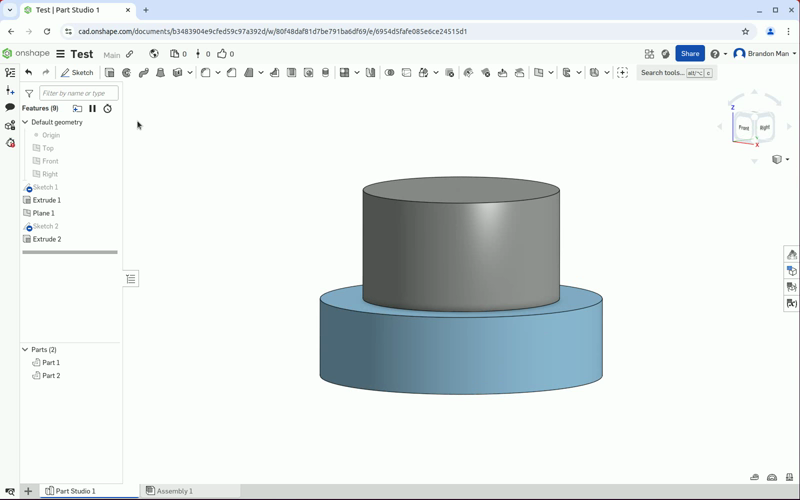
key(left, 3)
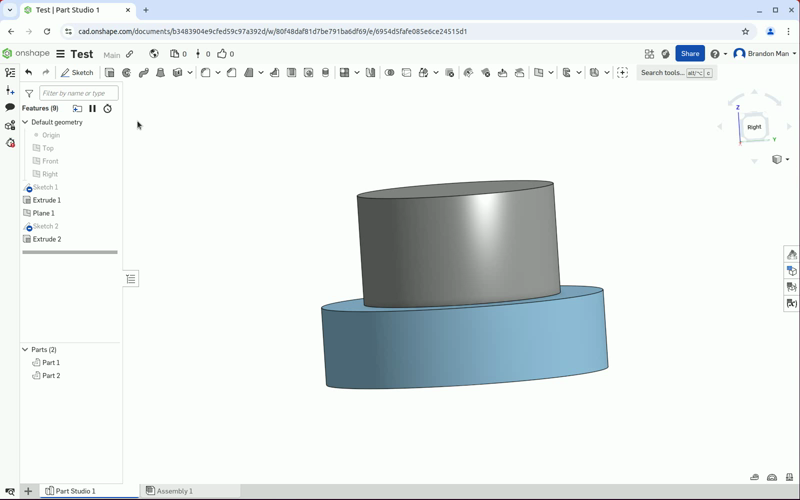
key(right, 3)
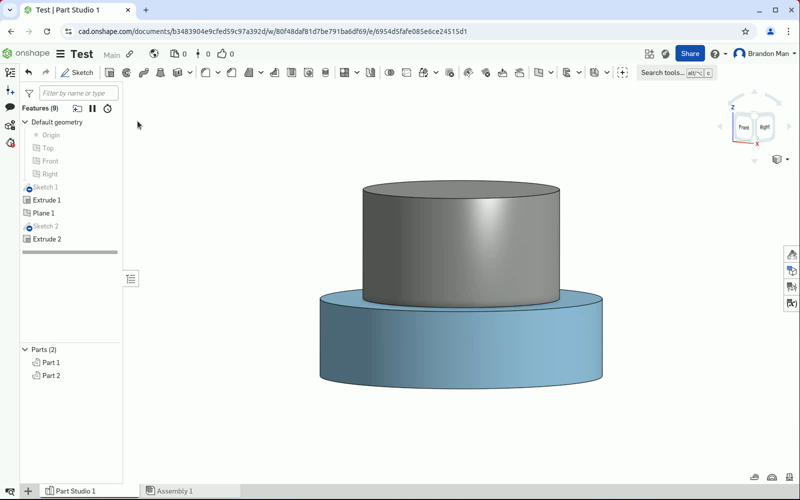
key(down, 3)
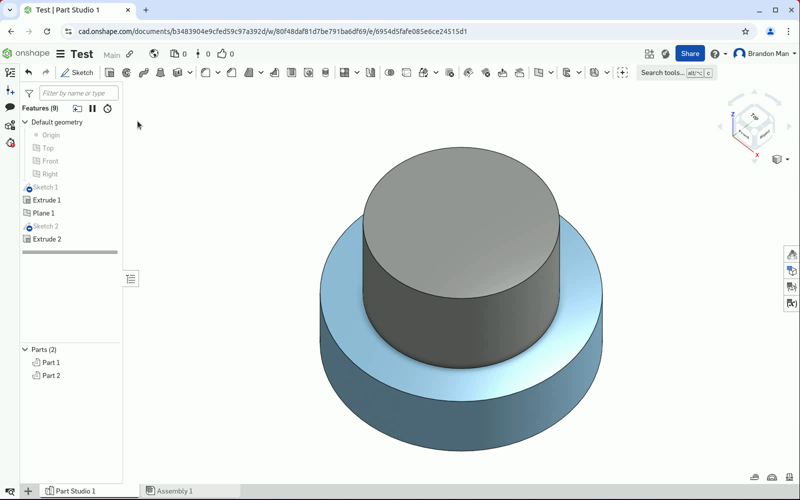
mouse_move(73, 189)
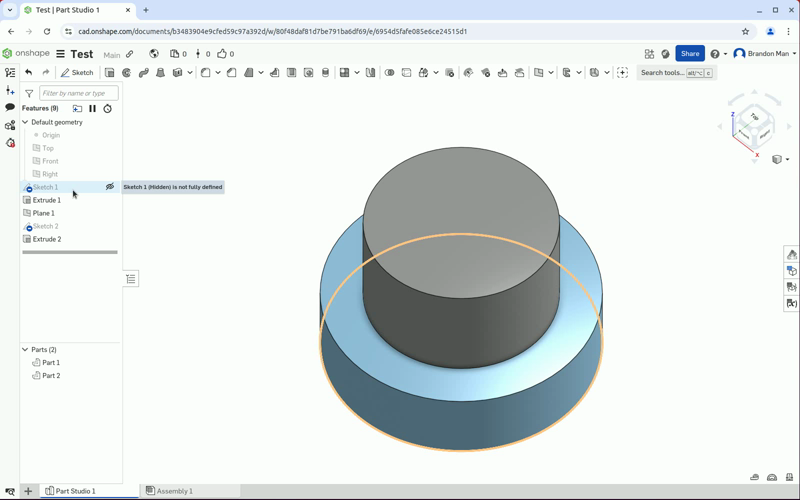
click(73, 189)